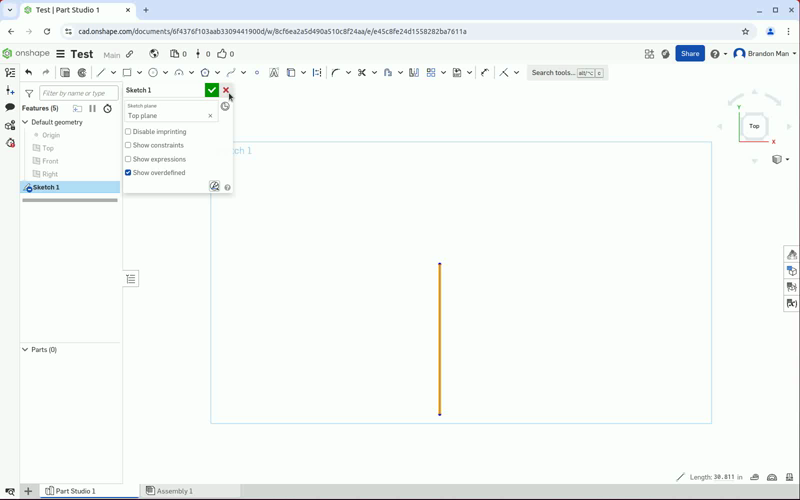
key(shift+h)
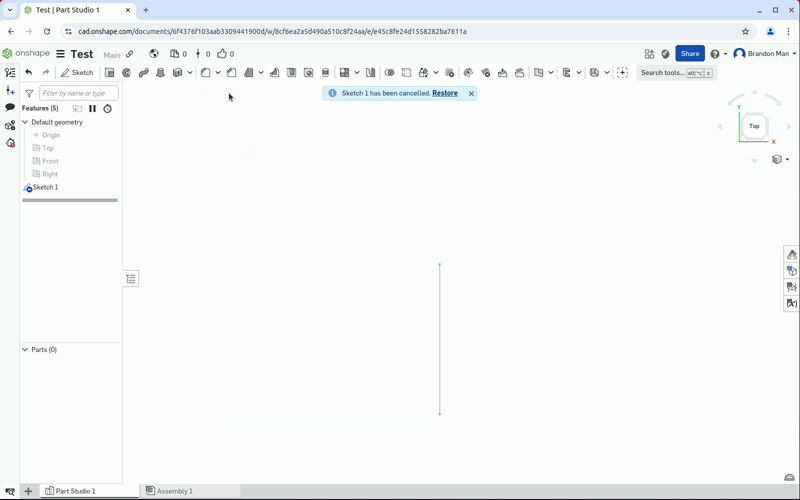
key(shift+s)
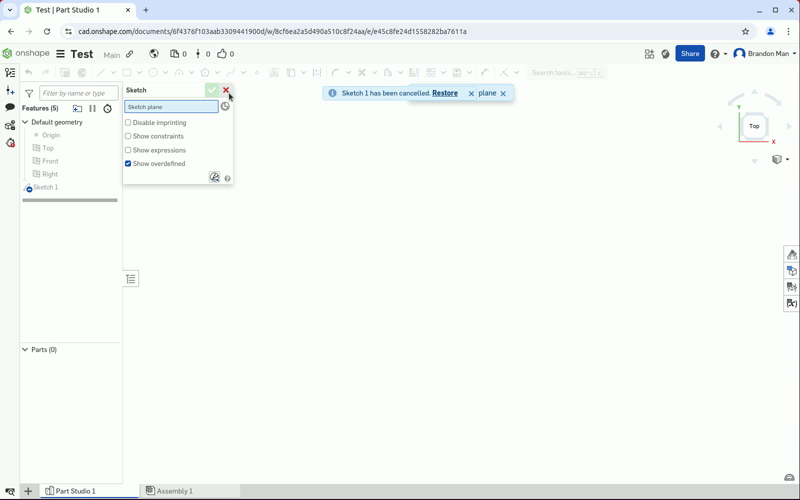
mouse_move(73, 150)
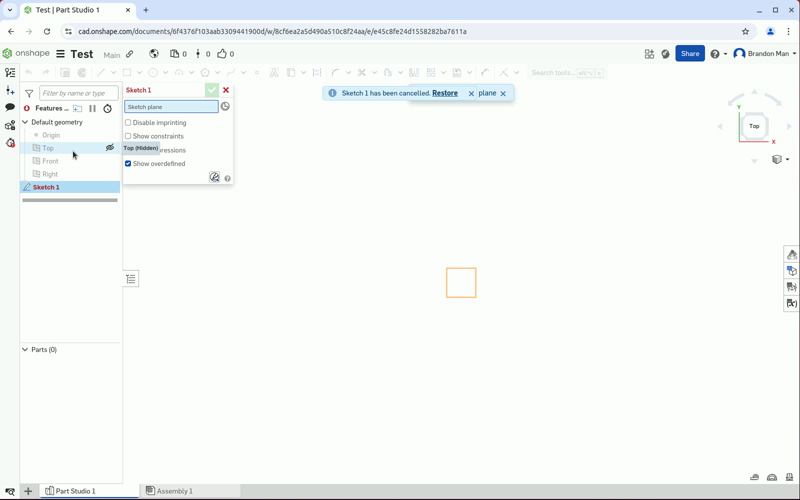
click(73, 150)
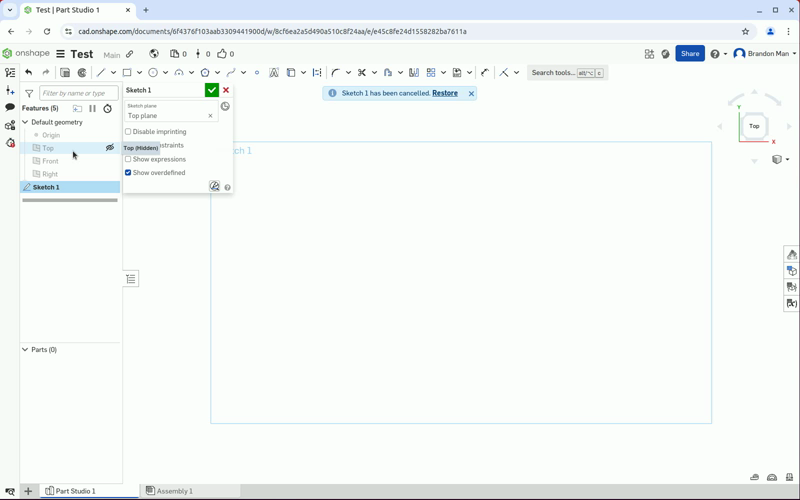
mouse_move(73, 352)
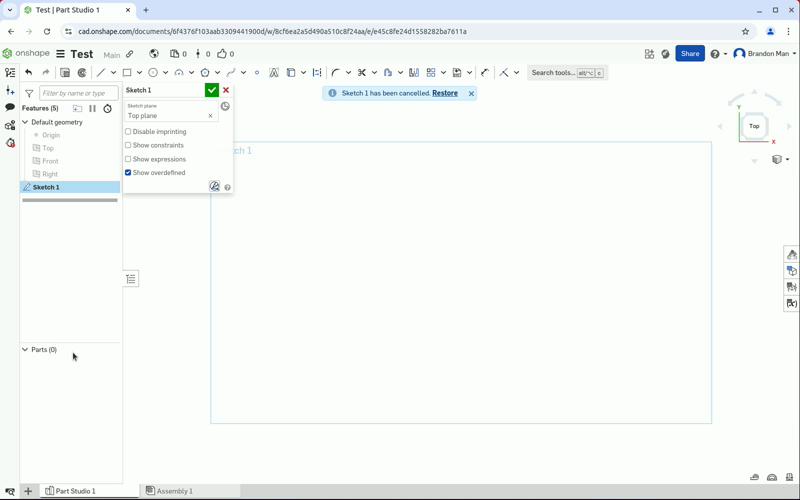
key(y)
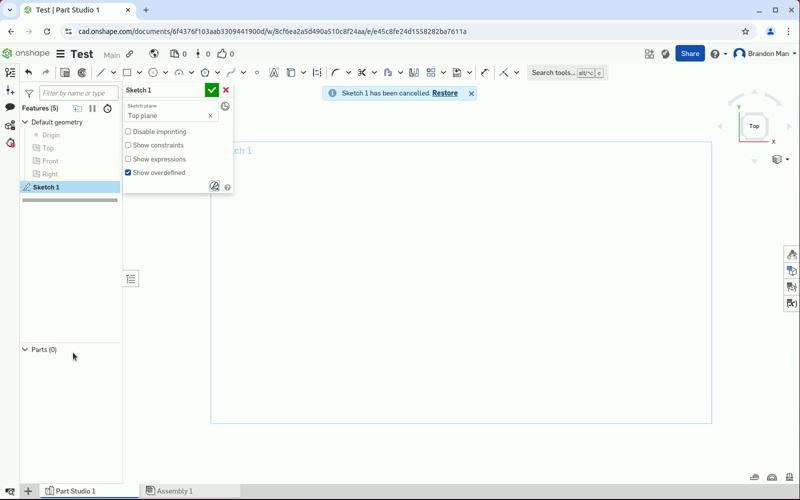
key(c)
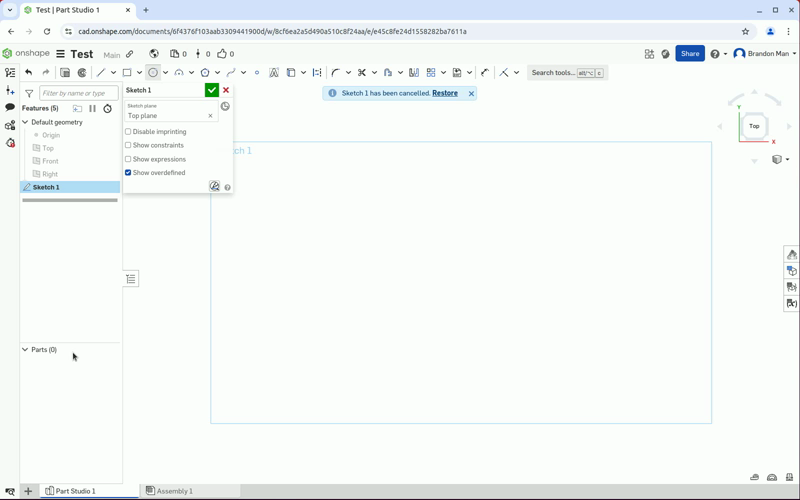
key_down(shift)
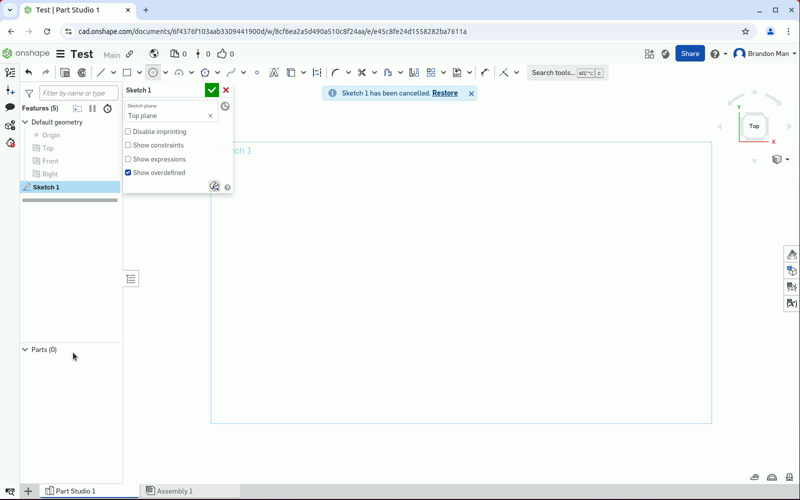
mouse_move(461, 282)
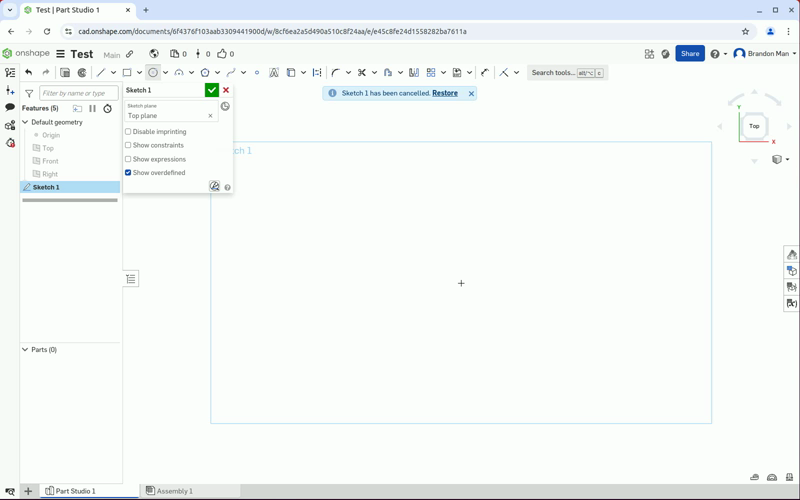
click(461, 282)
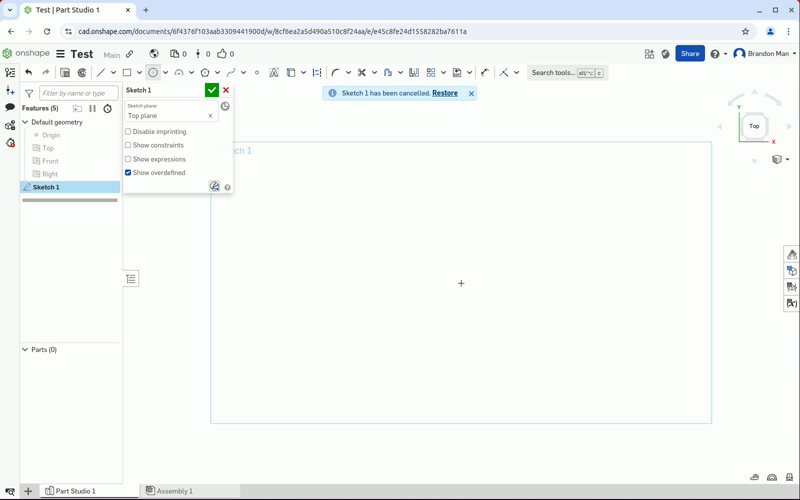
key_up(shift)
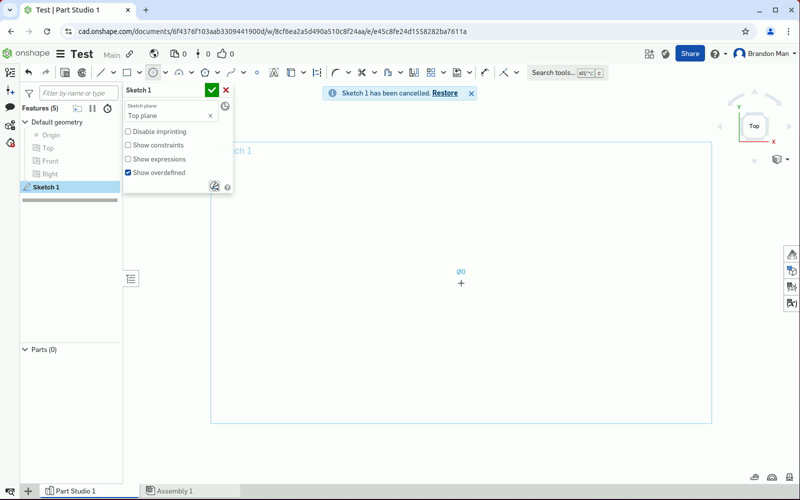
mouse_move(546, 282)
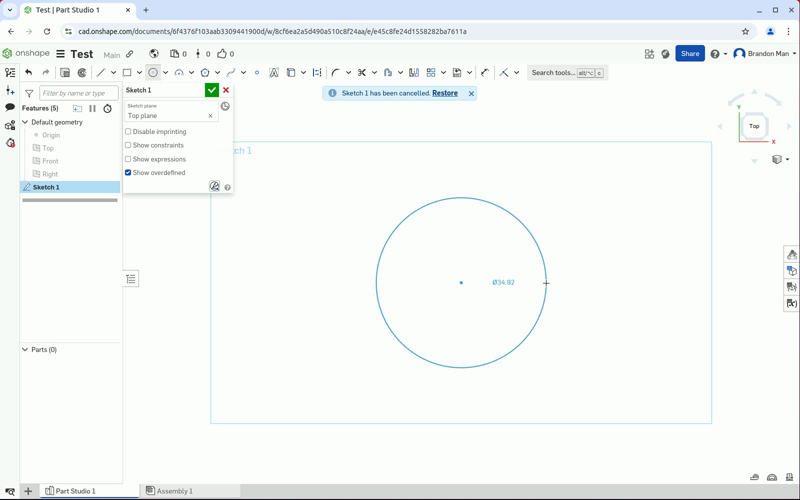
click(546, 282)
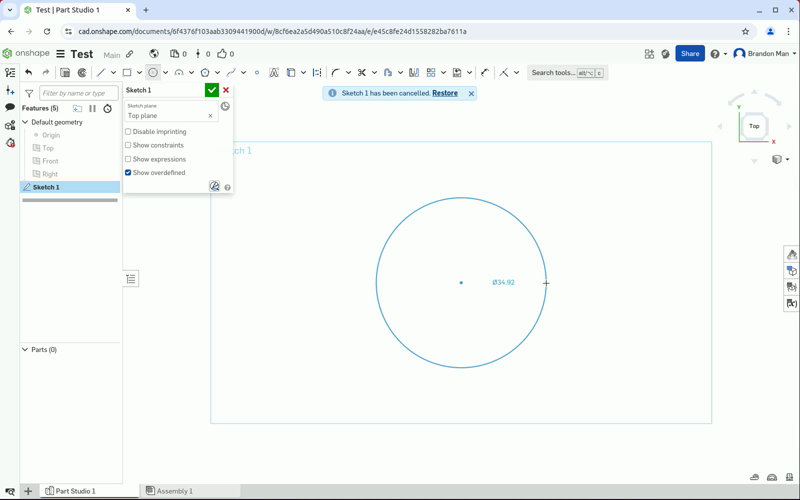
key(esc)
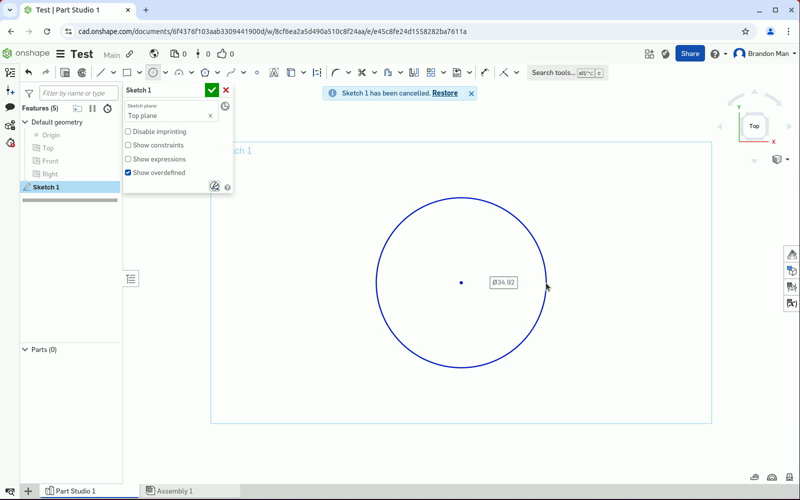
key(c)
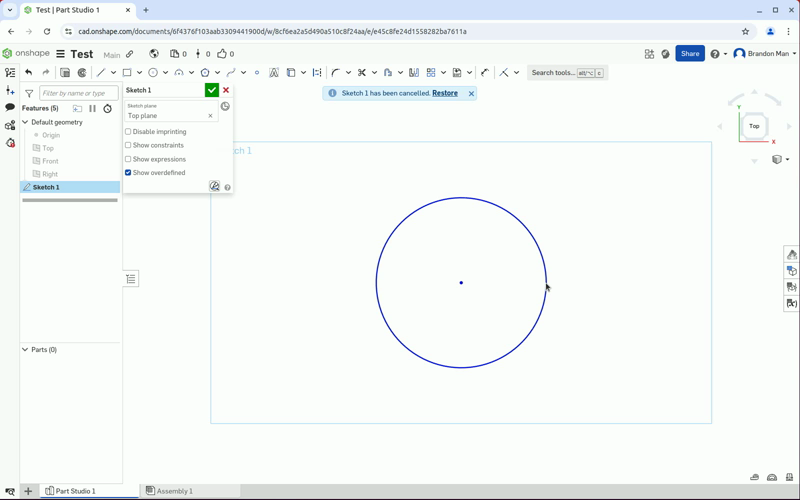
key_down(shift)
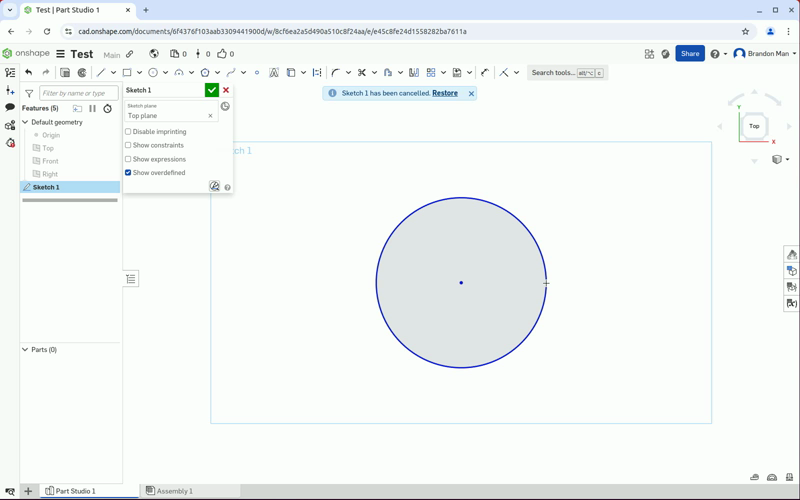
mouse_move(461, 282)
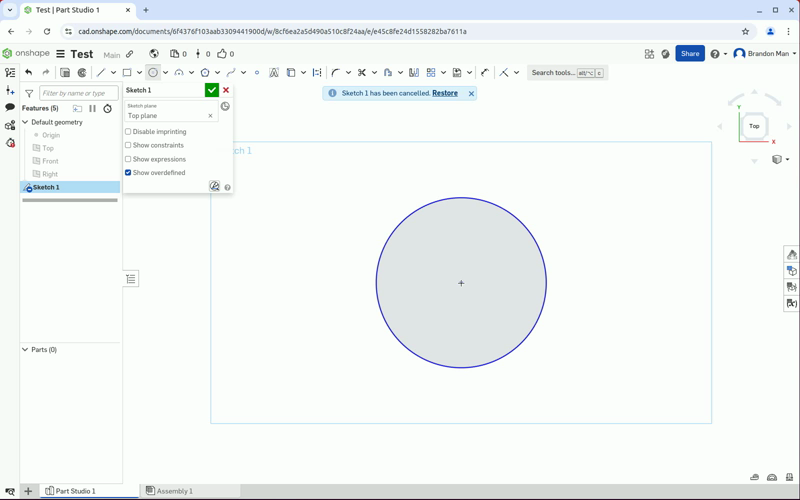
click(461, 282)
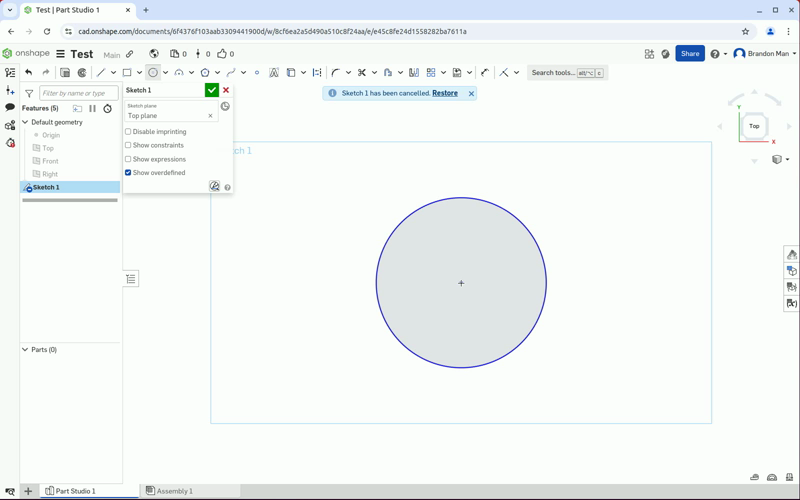
key_up(shift)
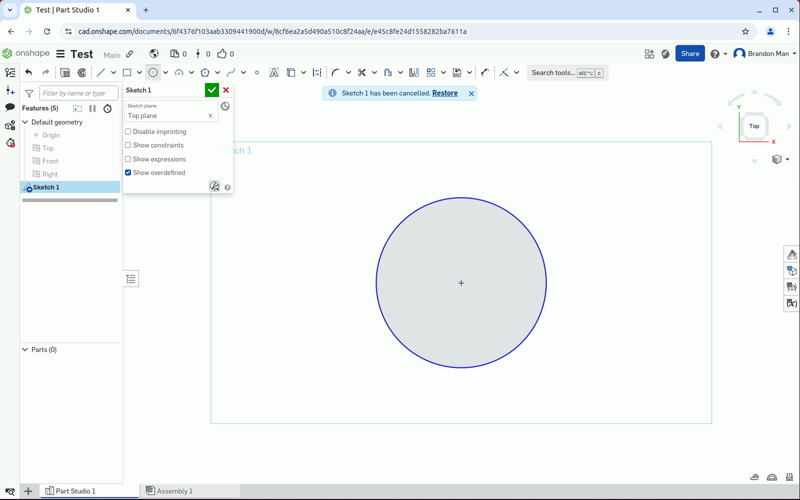
mouse_move(535, 282)
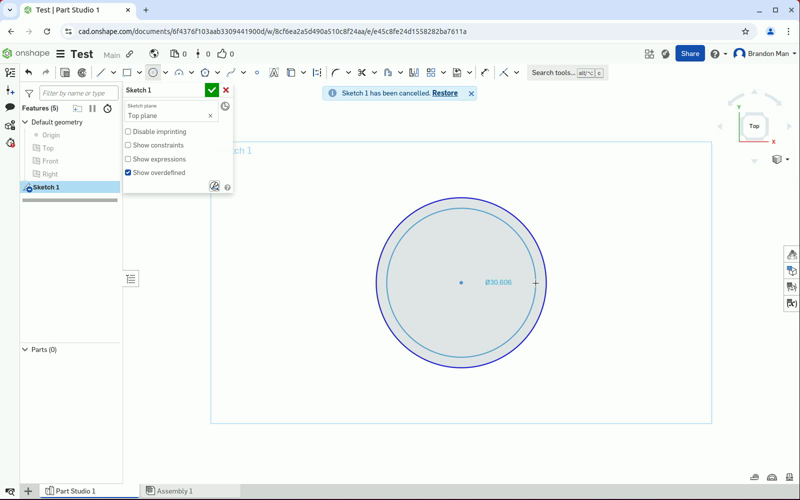
click(535, 282)
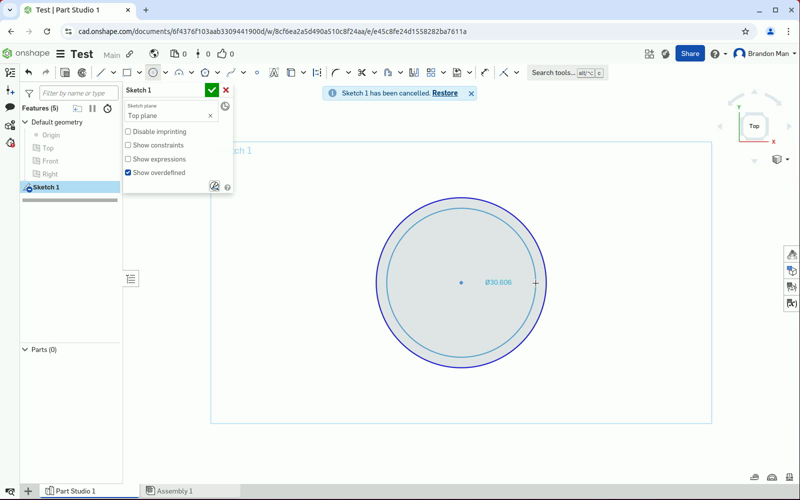
key(esc)
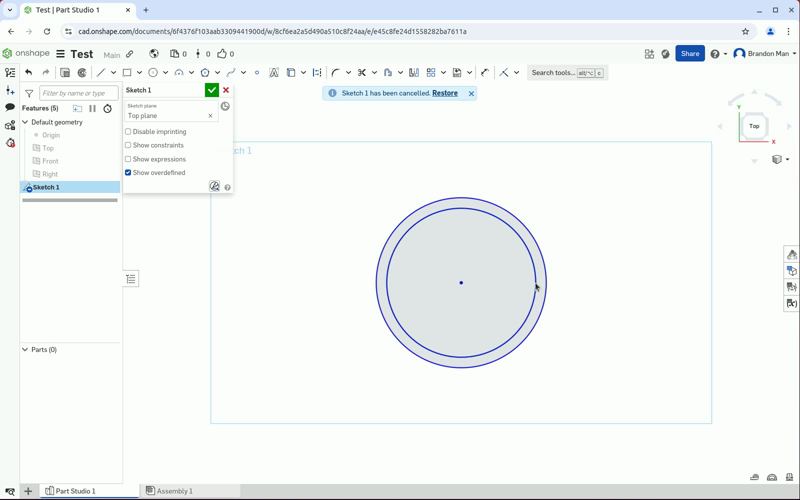
mouse_move(382, 270)
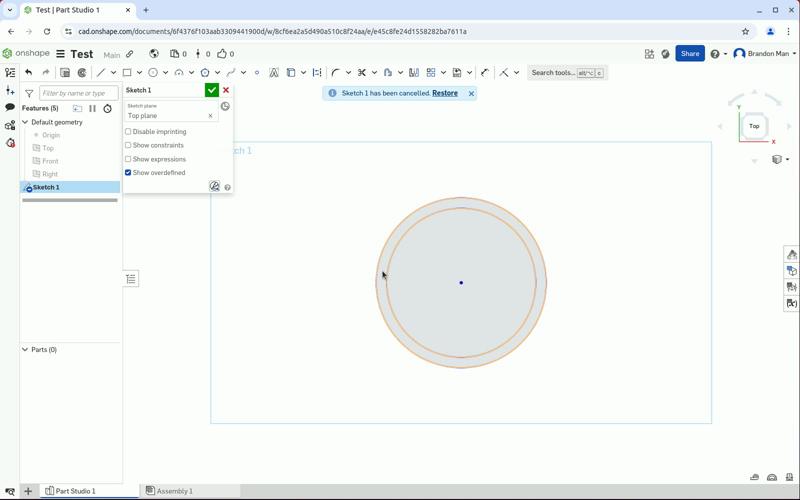
click(382, 270)
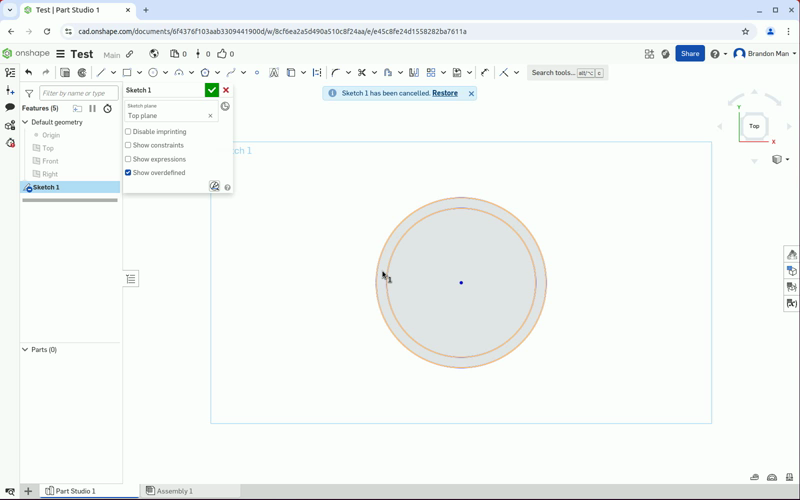
mouse_move(73, 352)
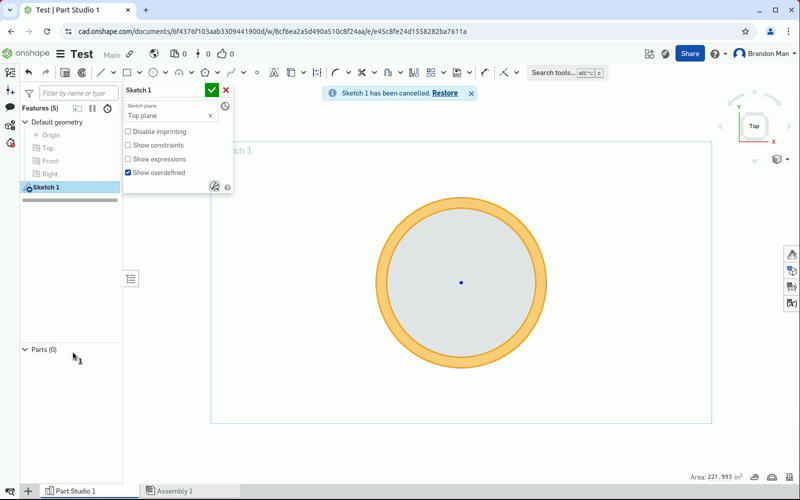
key(shift+y)
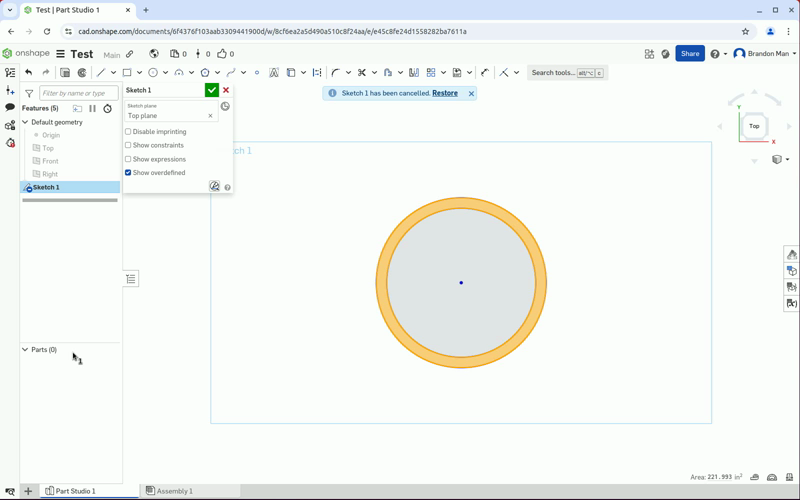
key(shift+e)
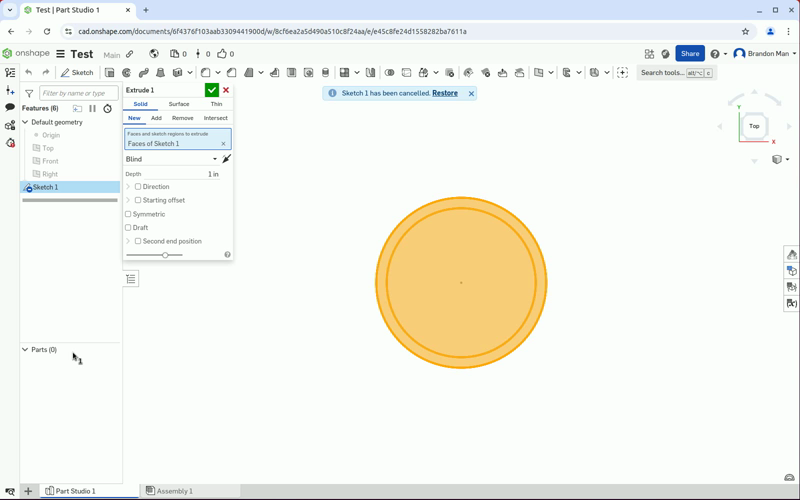
mouse_move(143, 106)
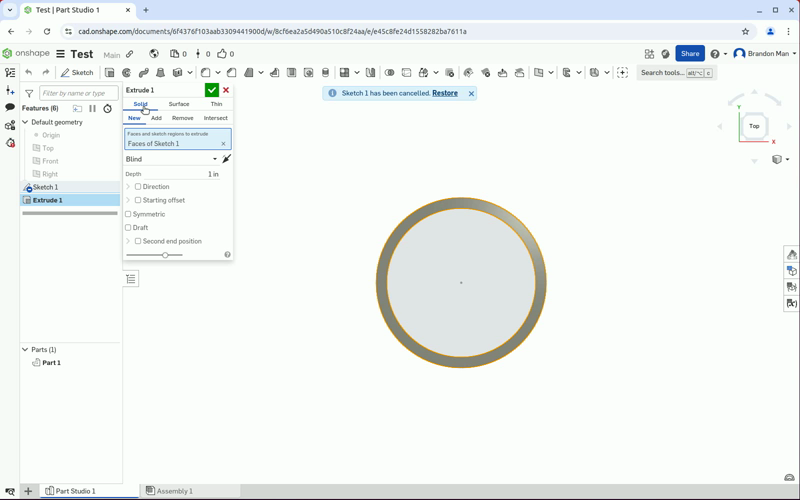
click(143, 106)
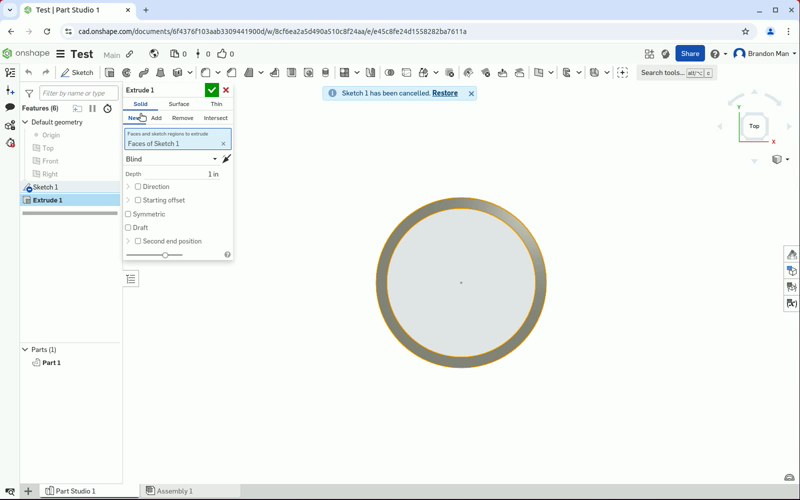
mouse_move(137, 120)
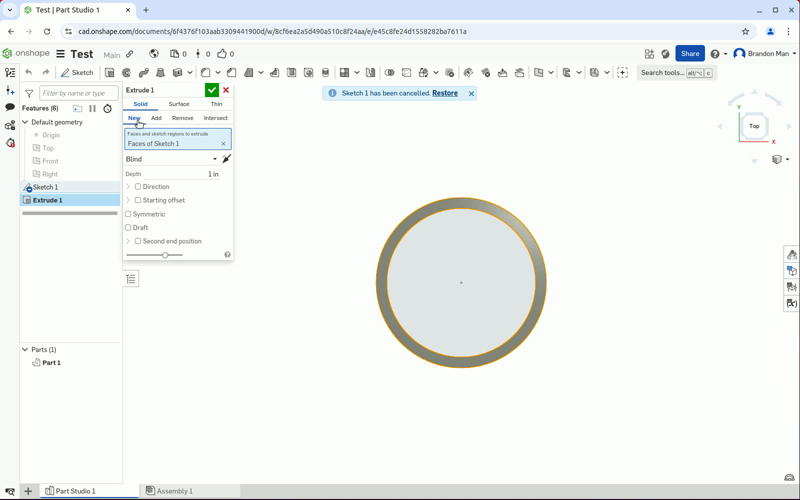
click(137, 120)
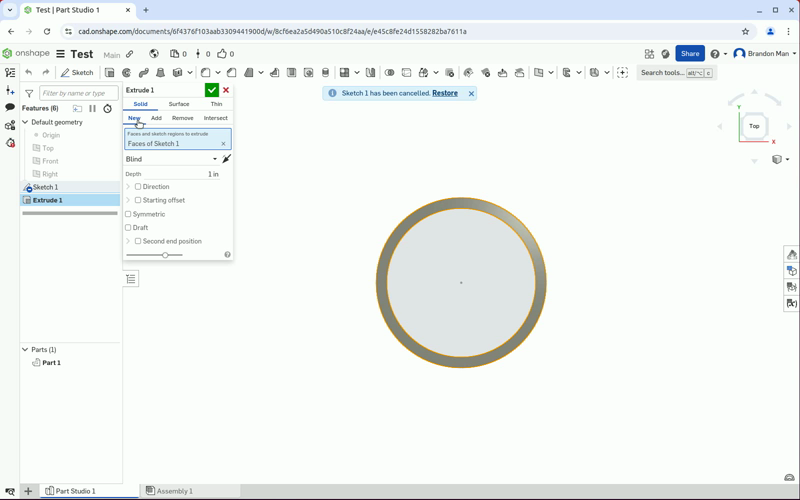
key(tab, 4)
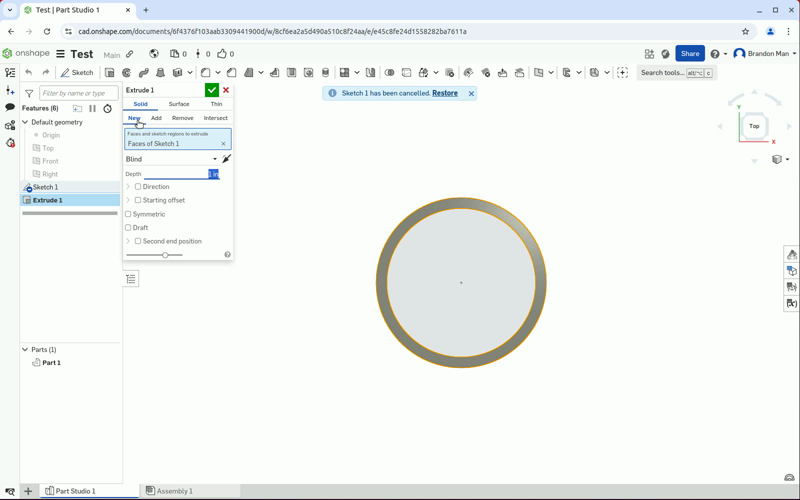
text(23.108)
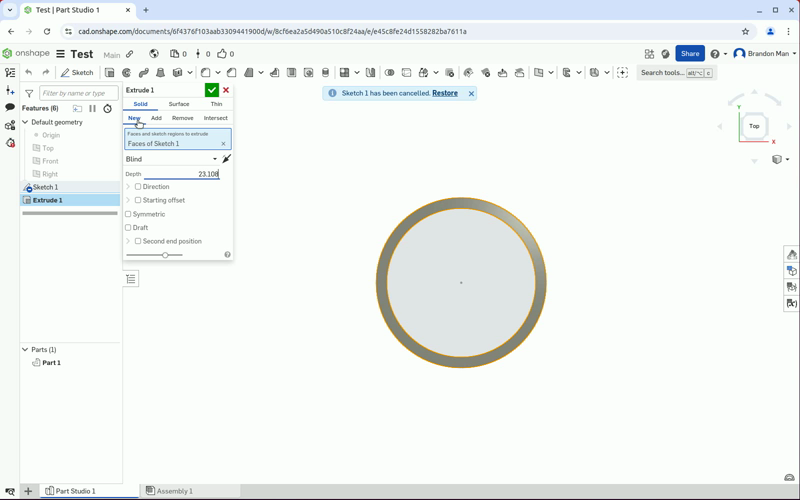
key(enter)
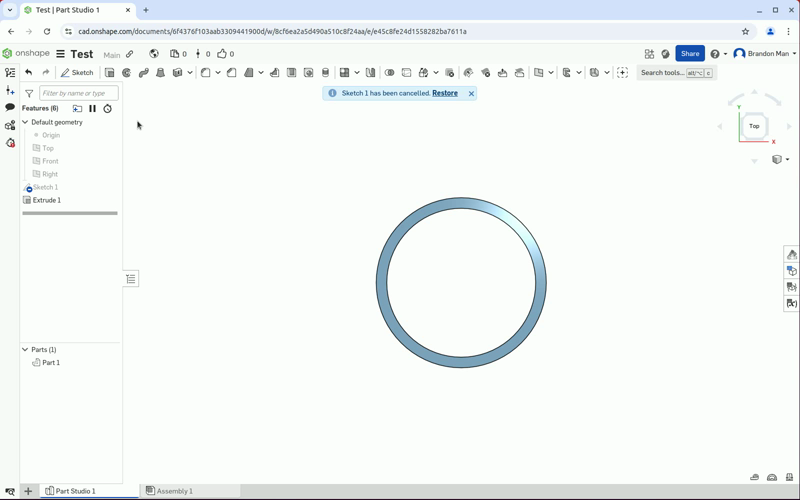
key(shift+h)
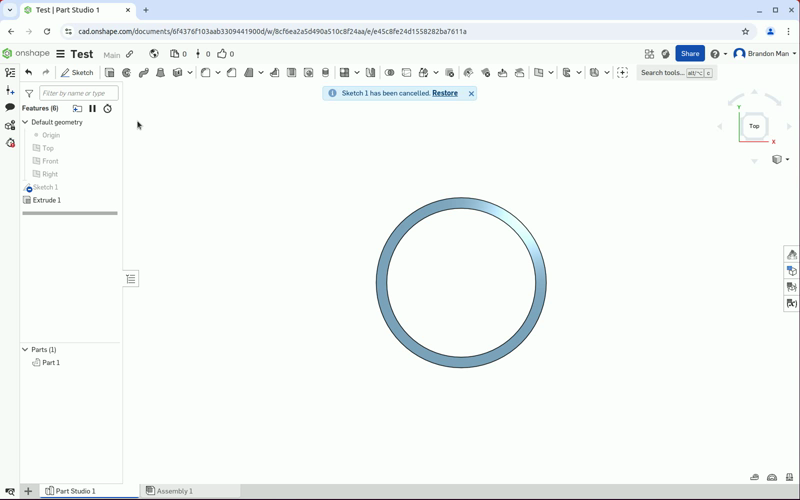
key(shift+h)
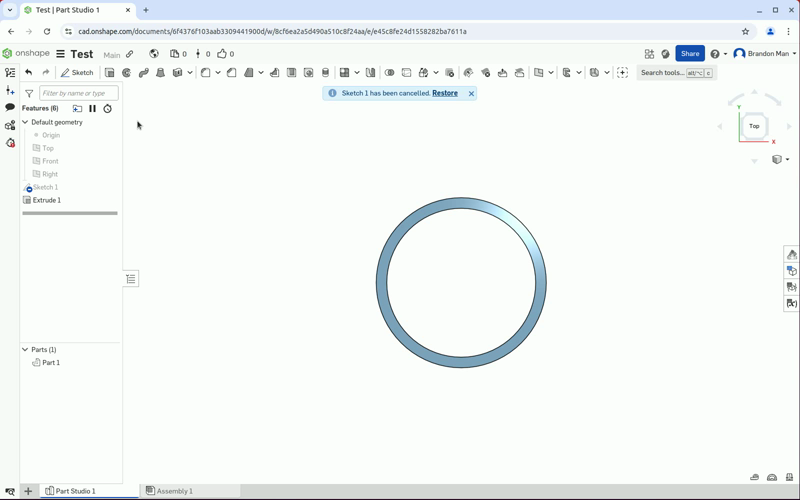
mouse_move(73, 189)
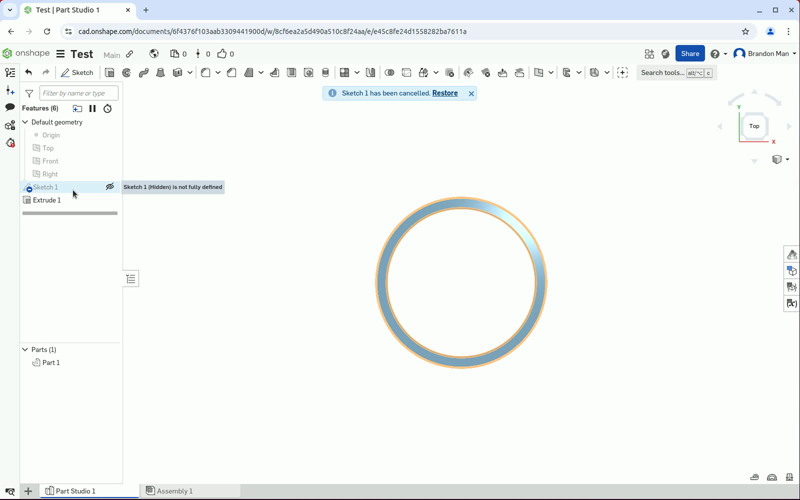
click(73, 189)
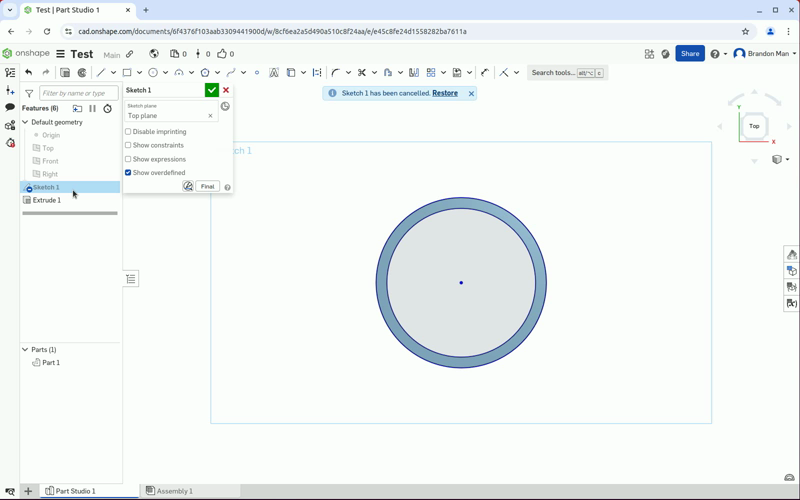
mouse_move(229, 92)
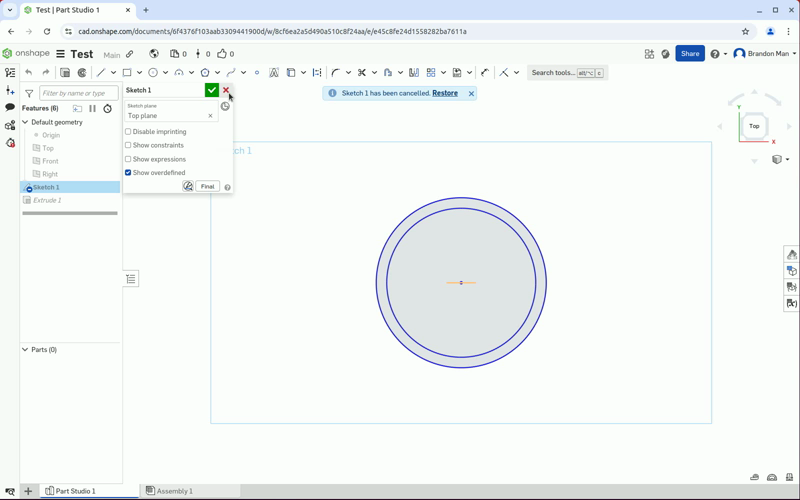
click(229, 92)
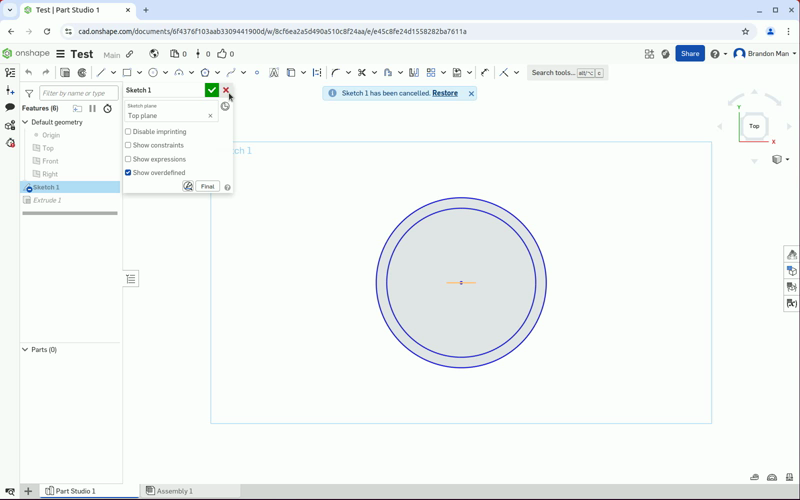
key(shift+s)
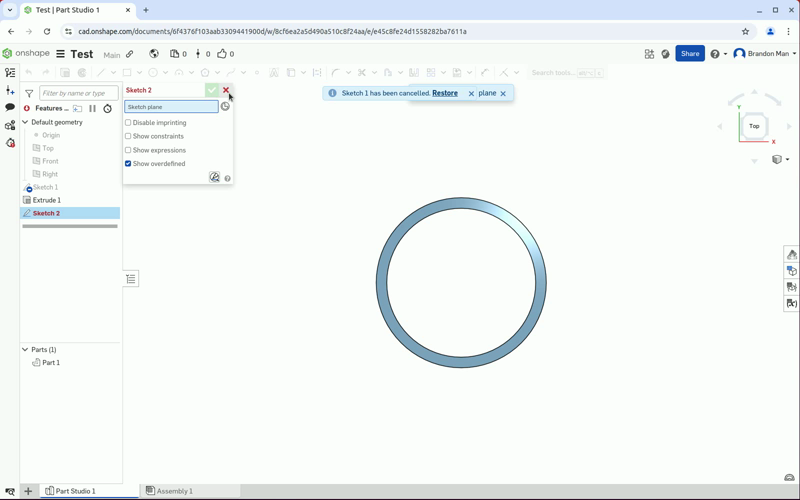
mouse_move(73, 150)
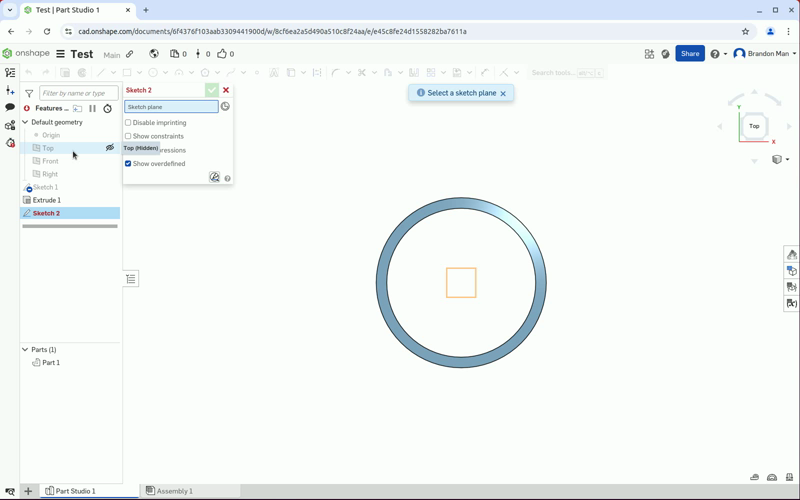
click(73, 150)
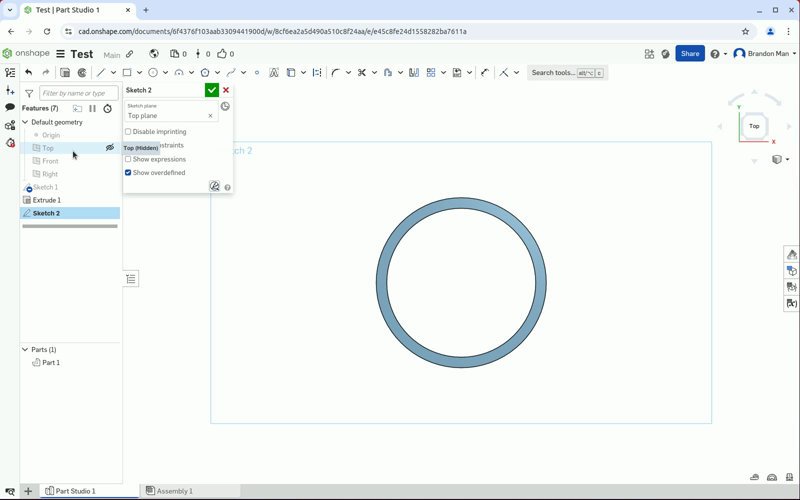
mouse_move(73, 352)
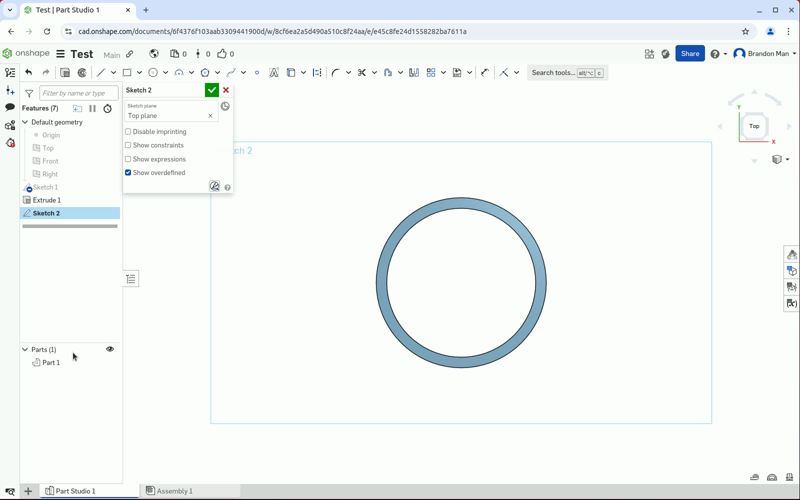
key(y)
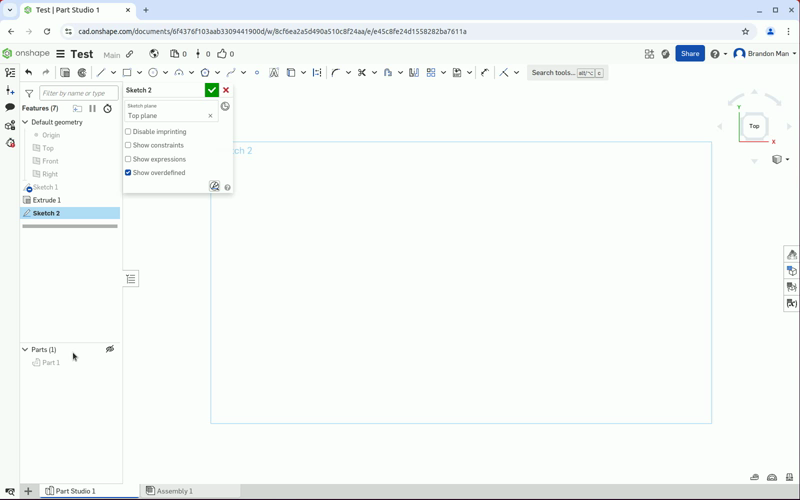
key(c)
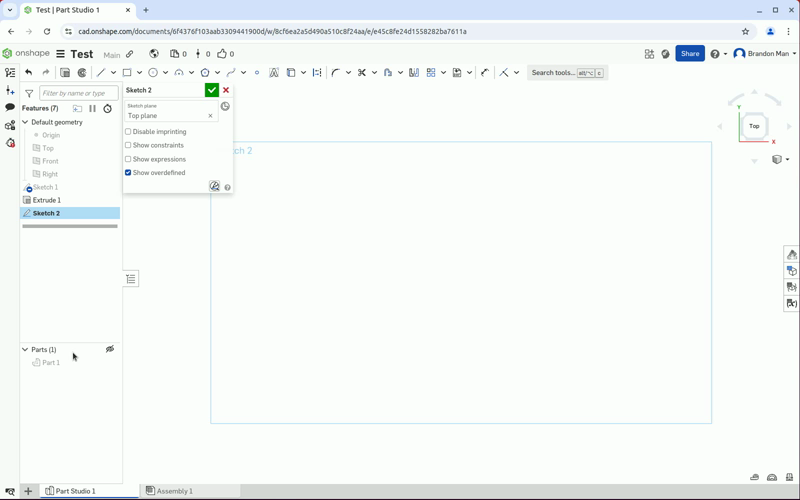
key_down(shift)
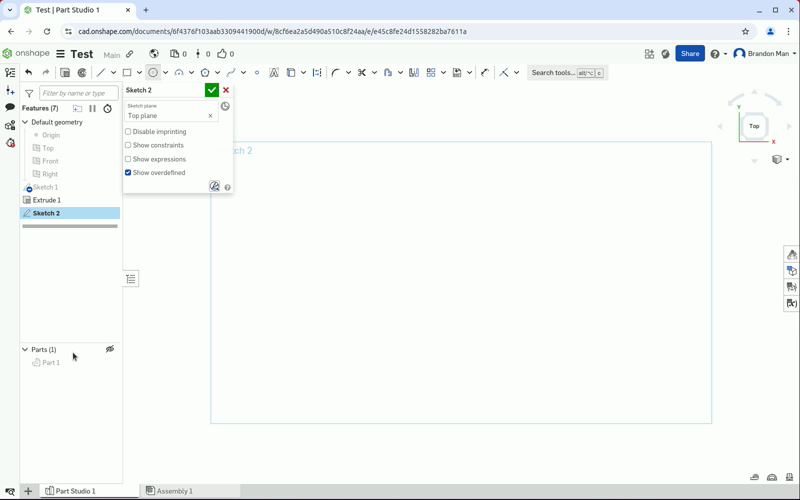
mouse_move(461, 282)
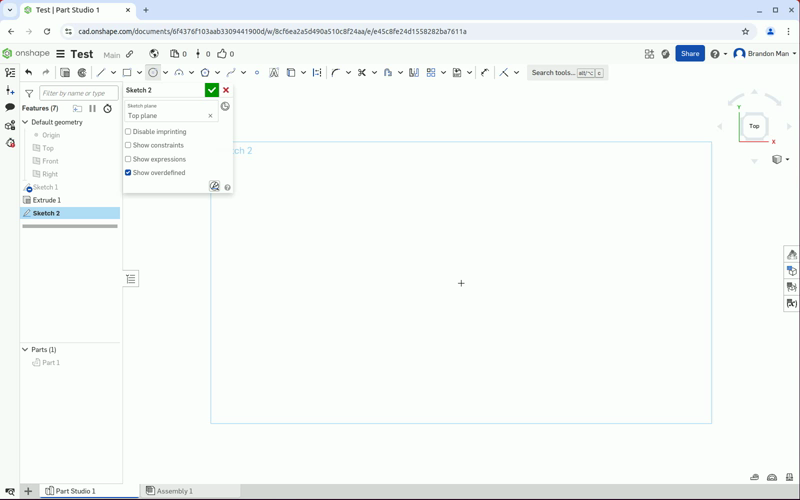
click(461, 282)
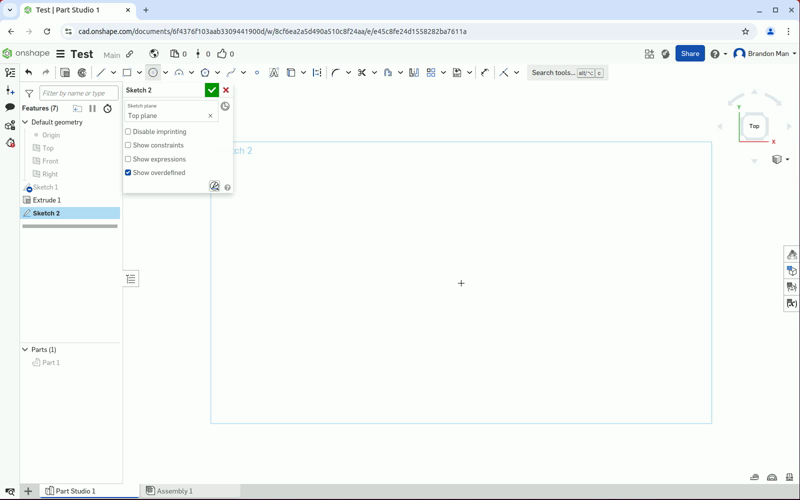
key_up(shift)
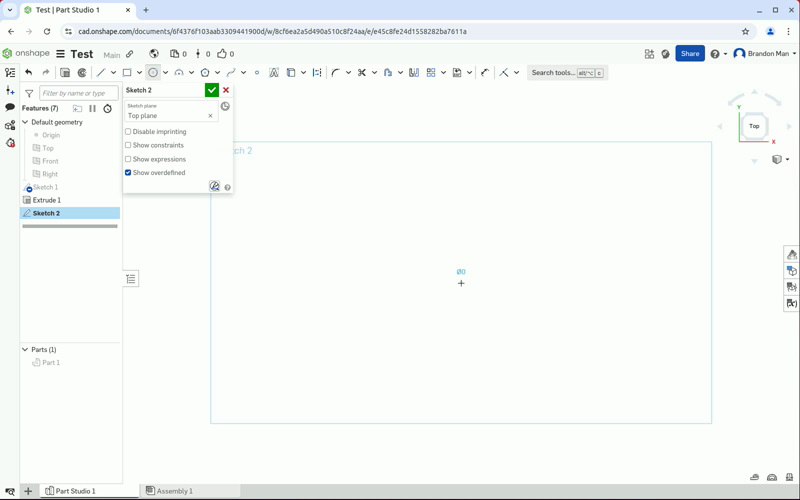
mouse_move(565, 282)
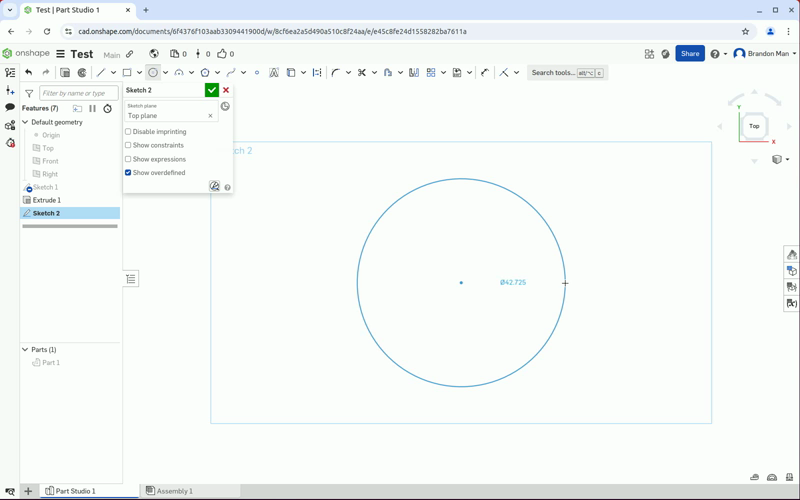
click(565, 282)
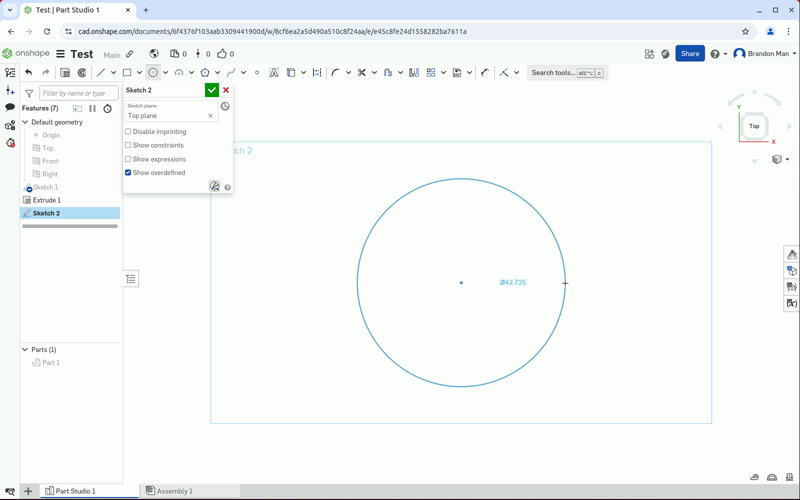
key(esc)
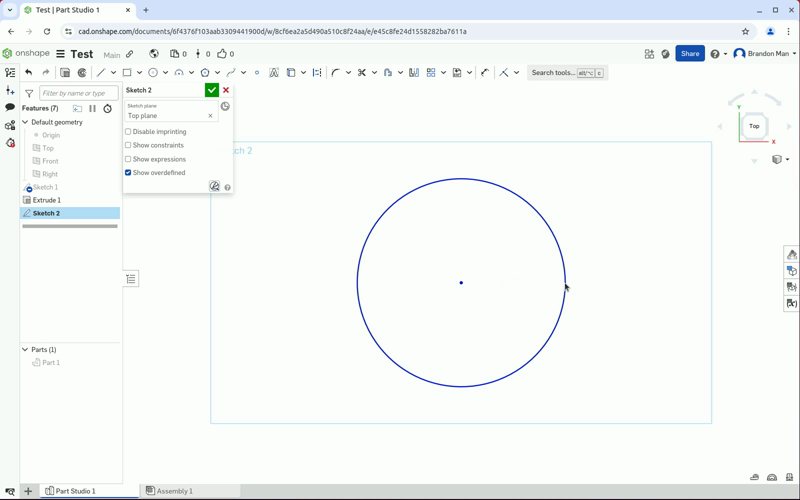
key(c)
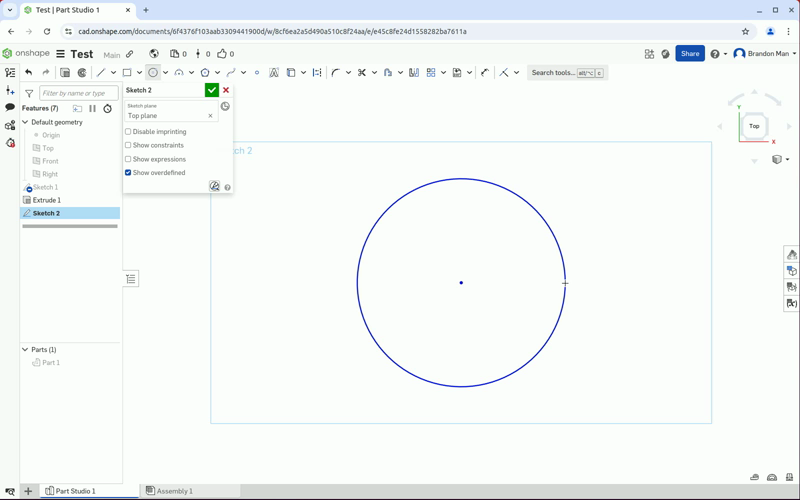
key_down(shift)
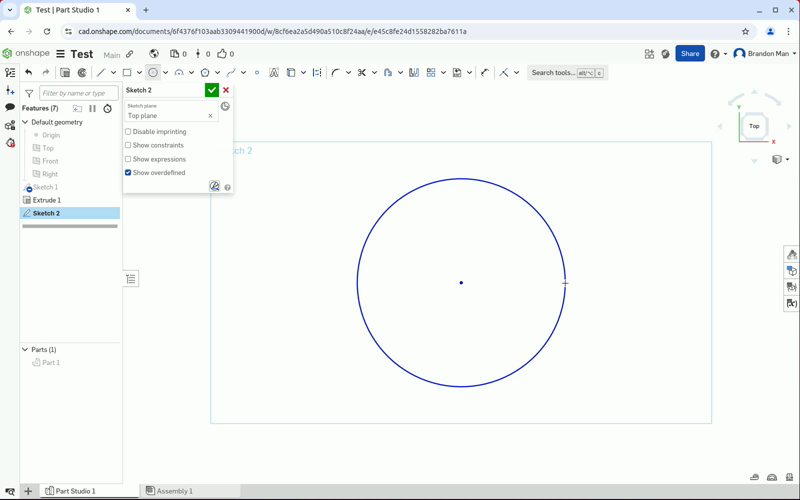
mouse_move(461, 282)
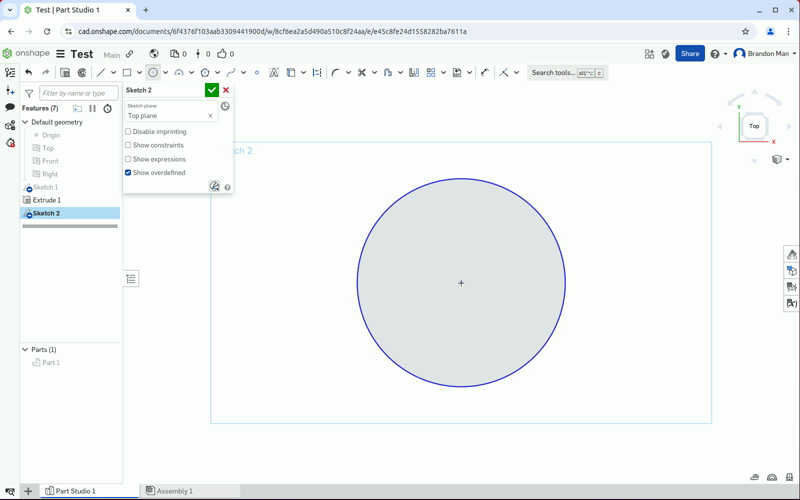
click(461, 282)
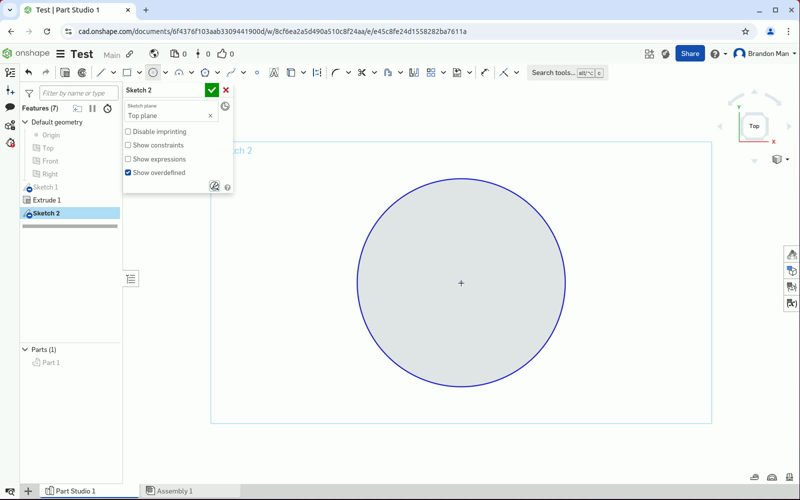
key_up(shift)
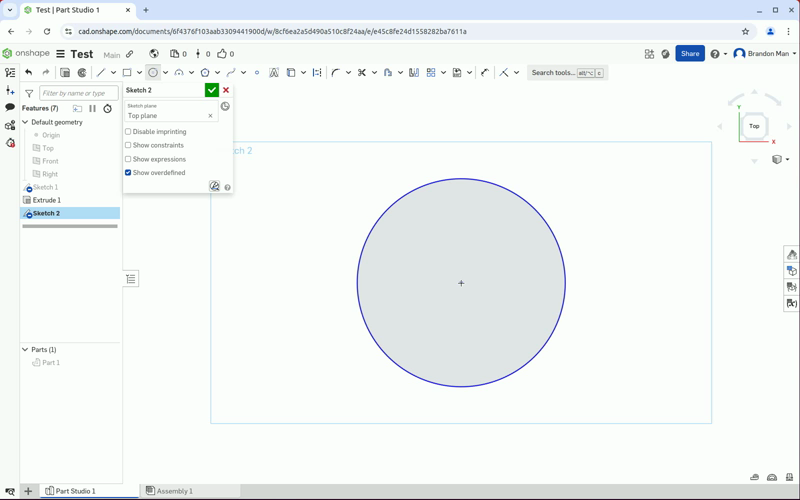
mouse_move(545, 282)
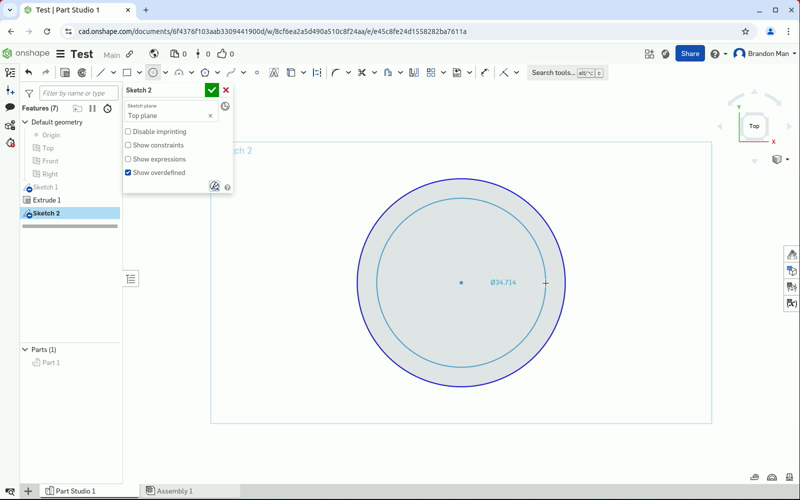
click(545, 282)
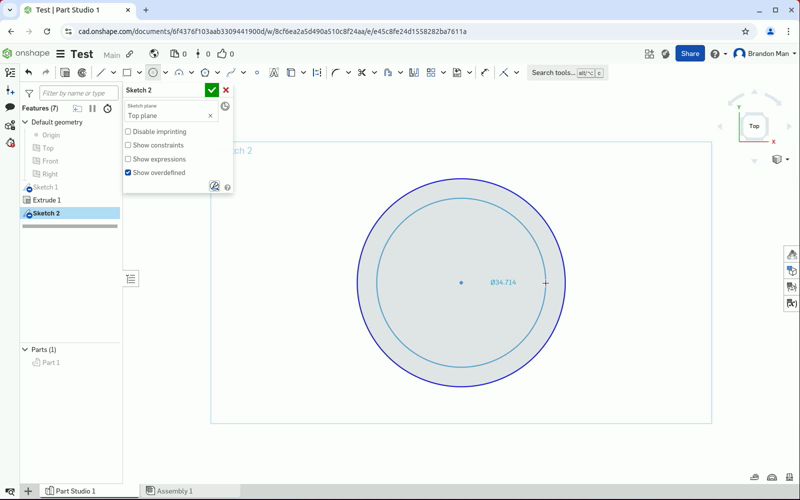
key(esc)
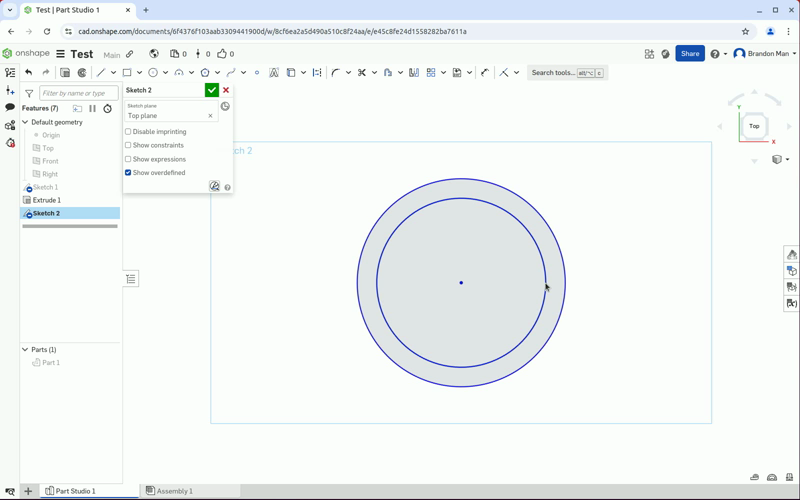
mouse_move(385, 226)
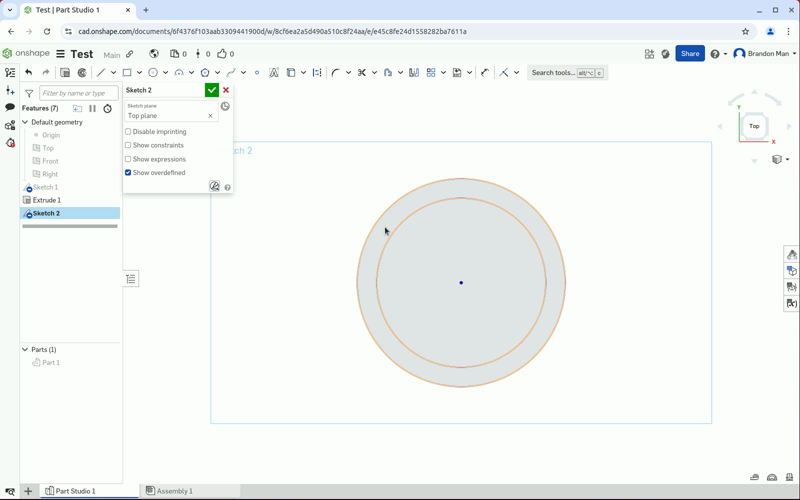
click(385, 226)
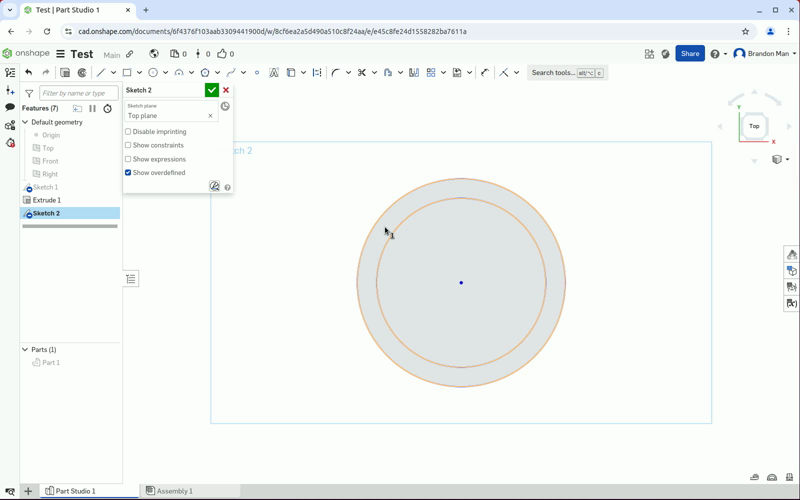
mouse_move(73, 352)
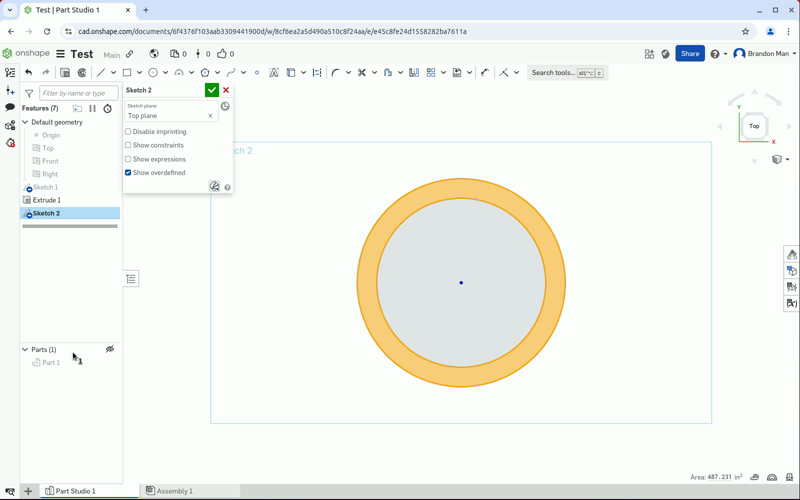
key(shift+y)
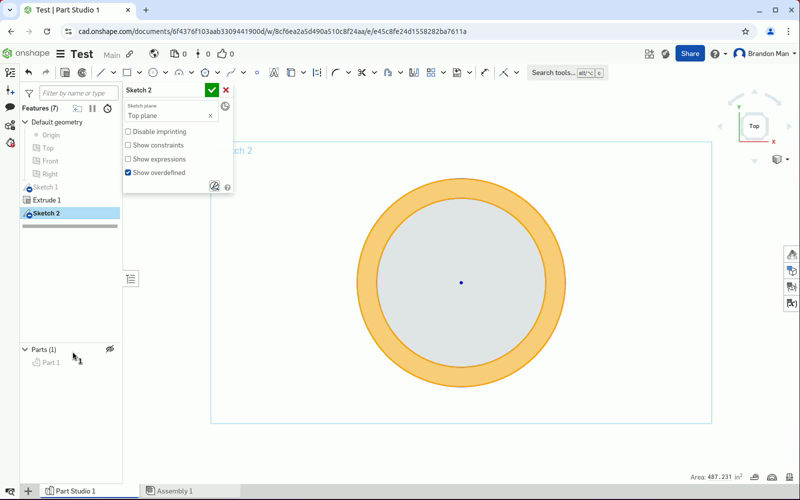
key(shift+e)
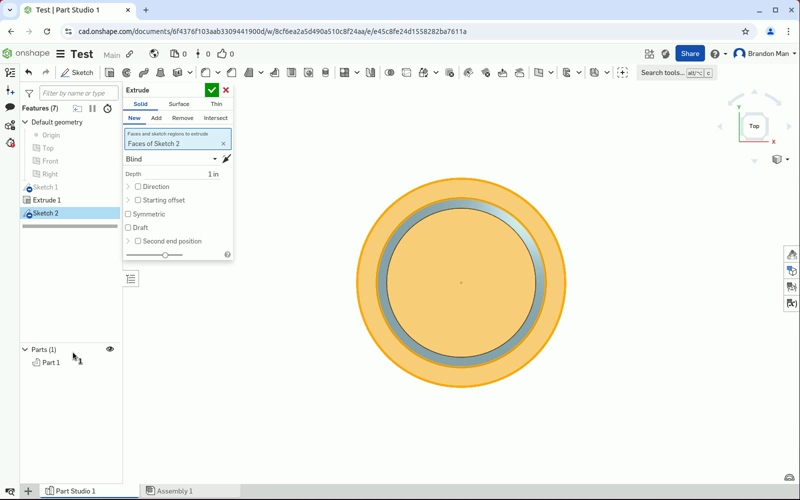
mouse_move(143, 106)
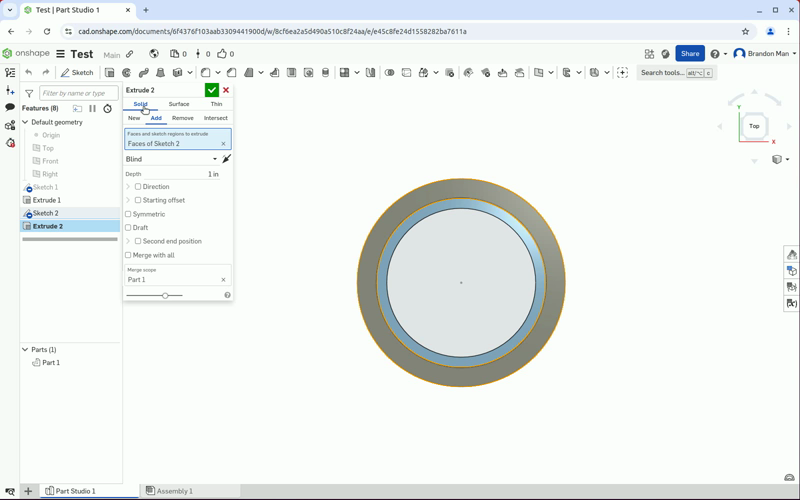
click(143, 106)
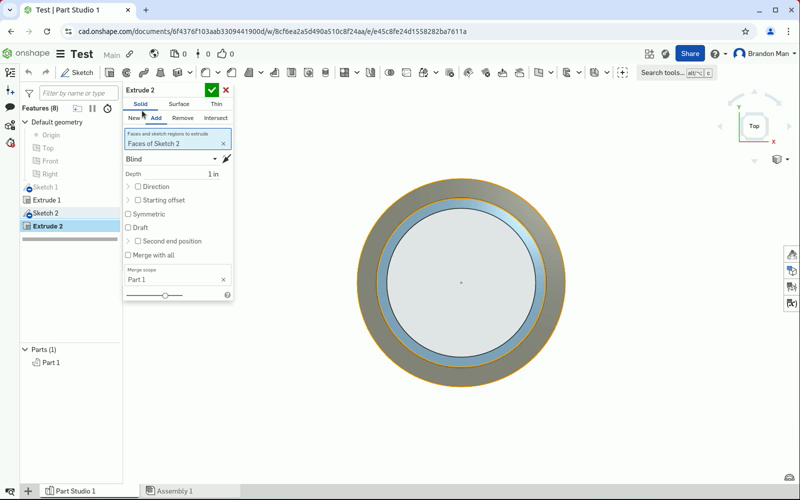
mouse_move(137, 120)
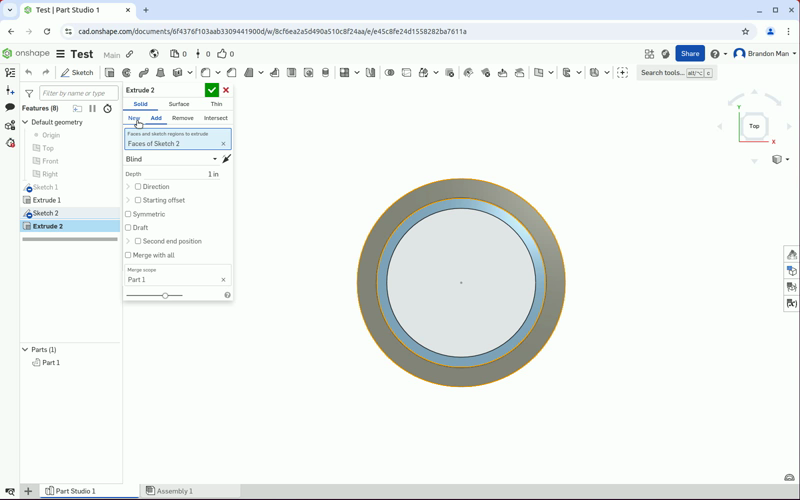
click(137, 120)
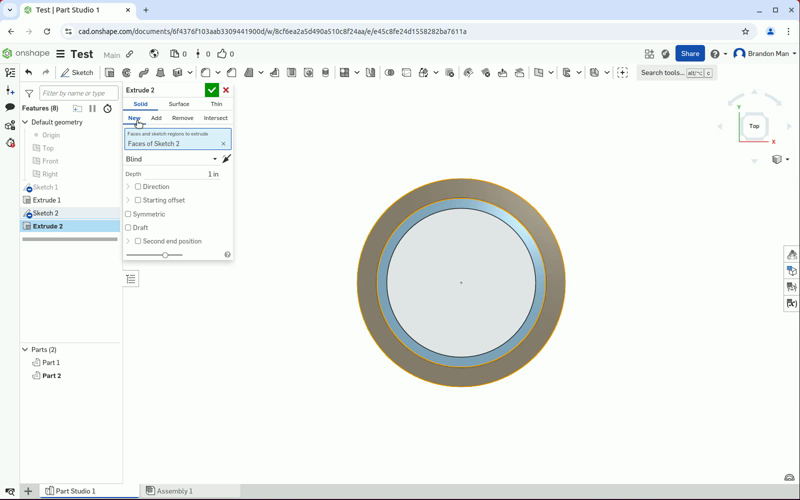
key(tab, 4)
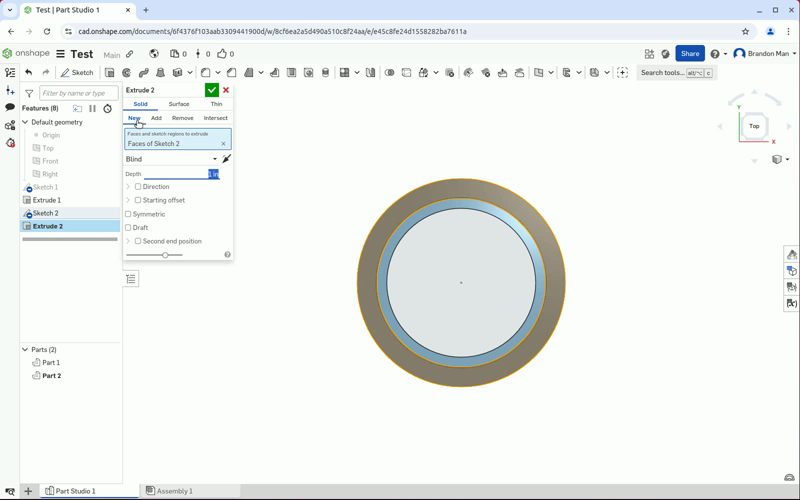
text(11.554)
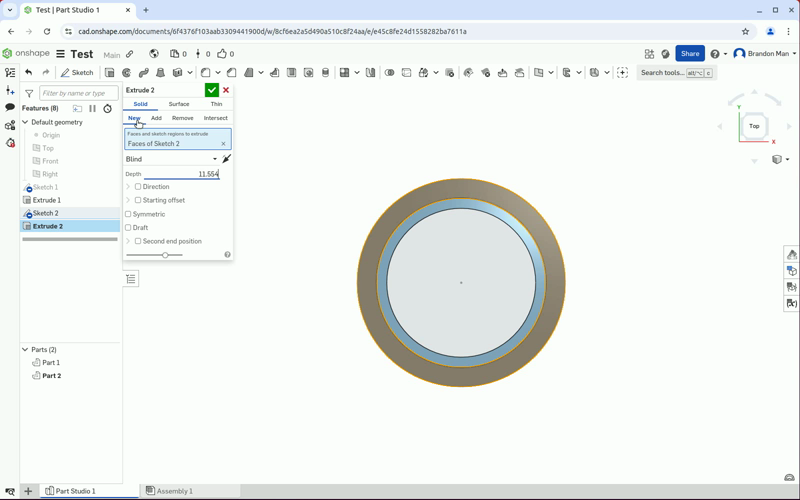
key(enter)
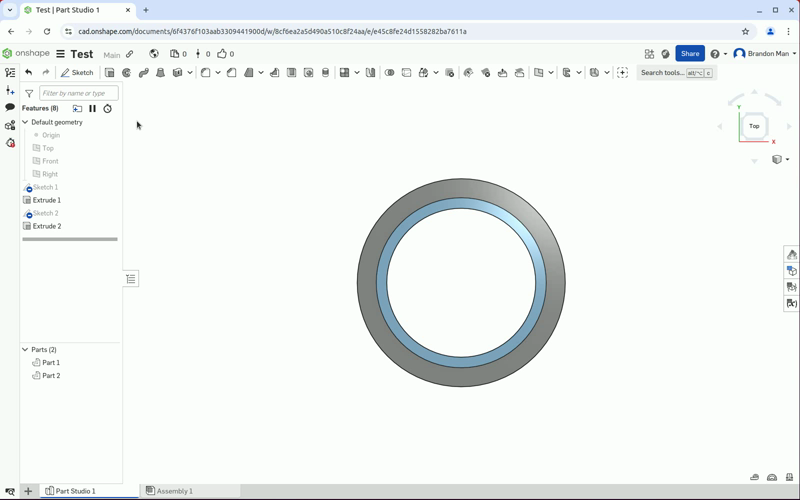
key(shift+h)
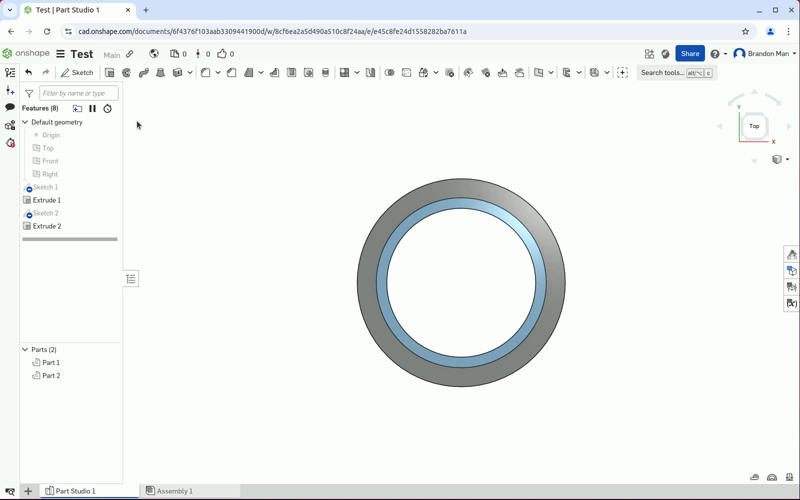
key(shift+h)
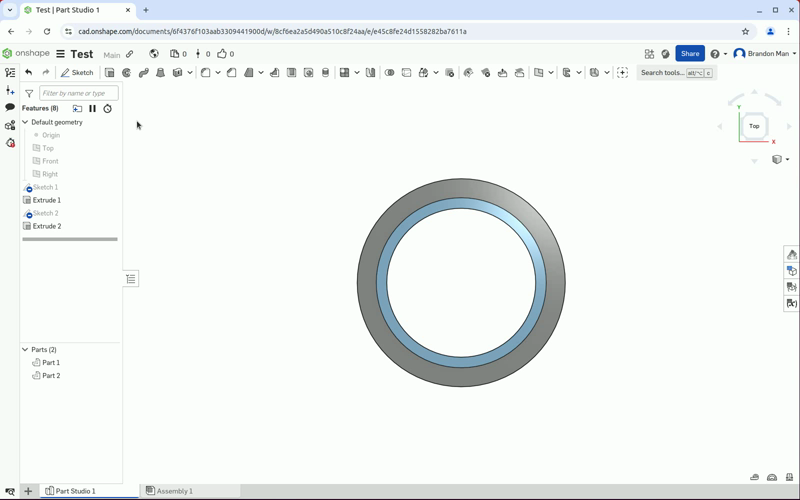
key(shift+7)
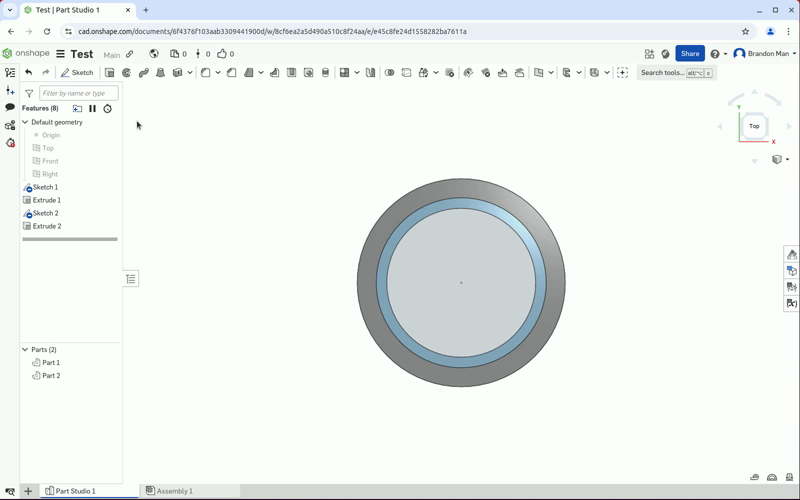
key(up, 3)
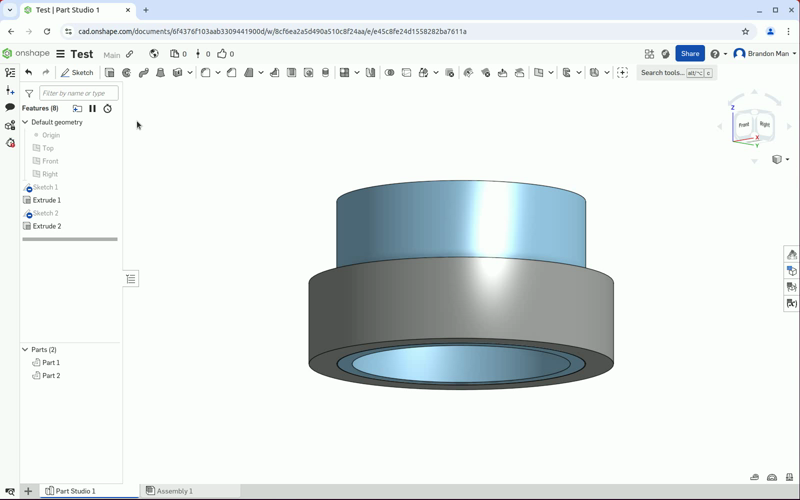
key(left, 3)
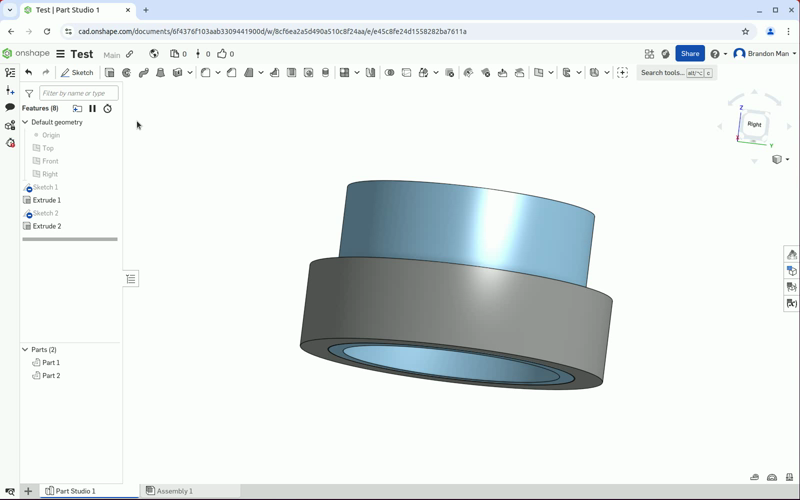
key(right, 3)
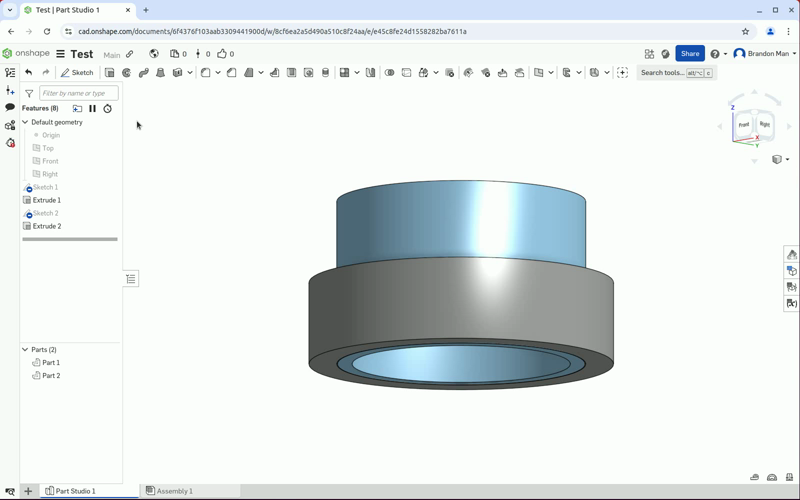
key(down, 3)
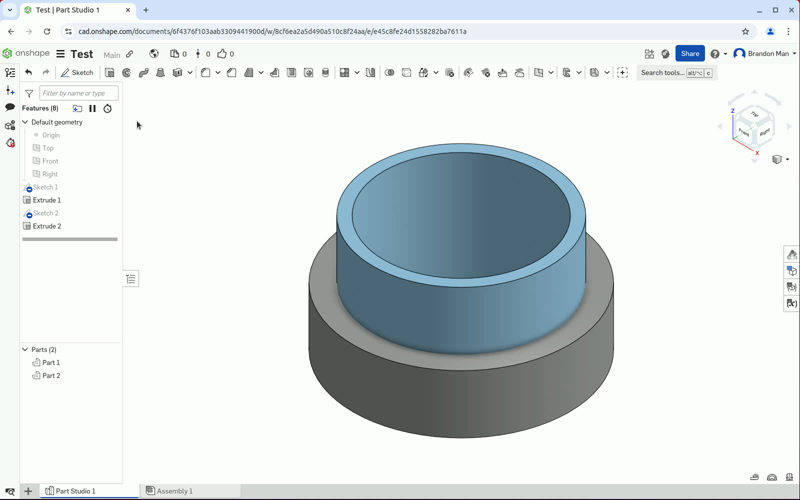
mouse_move(73, 189)
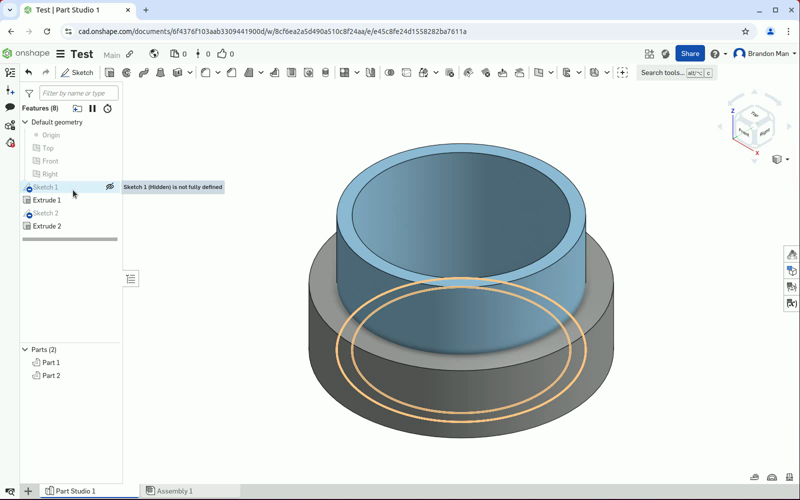
click(73, 189)